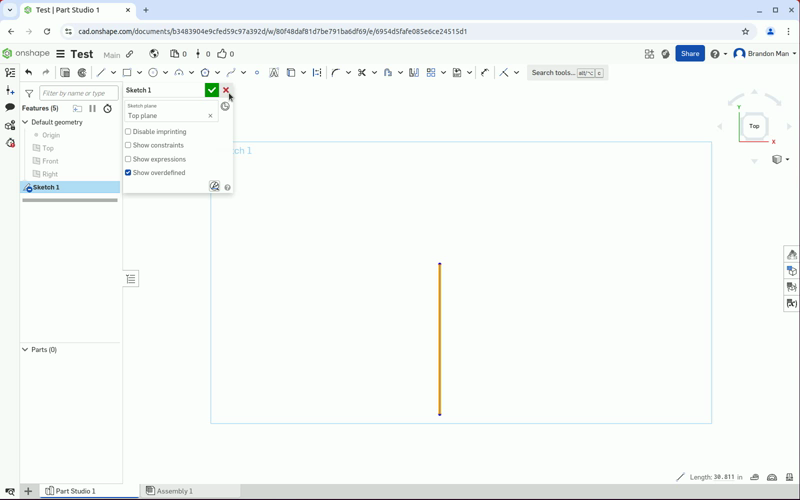
key(shift+h)
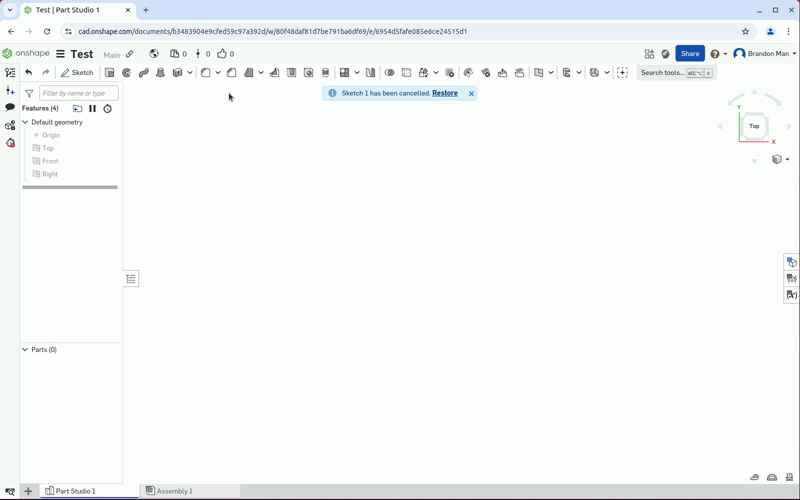
mouse_move(73, 352)
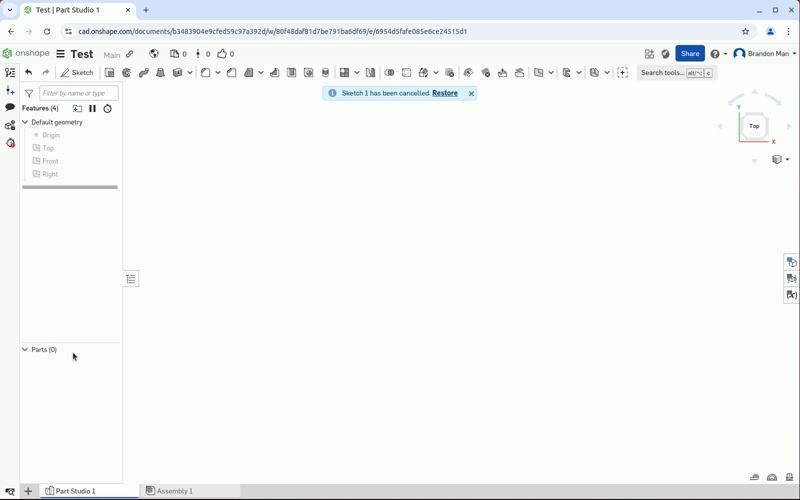
key(y)
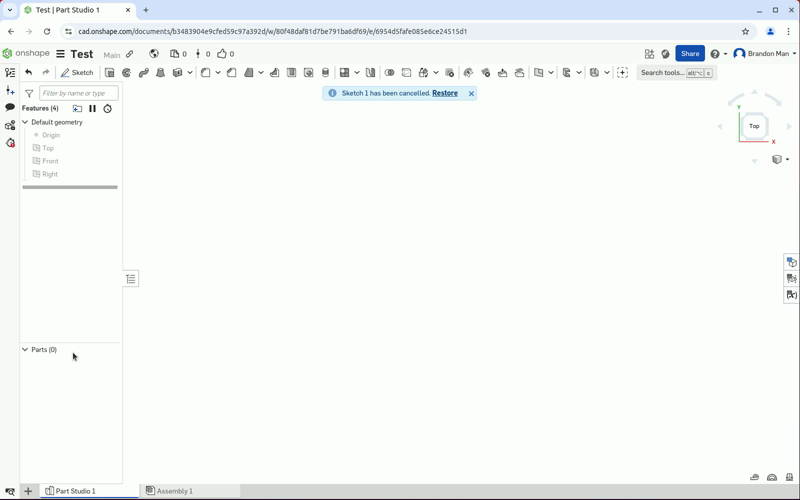
key(shift+p)
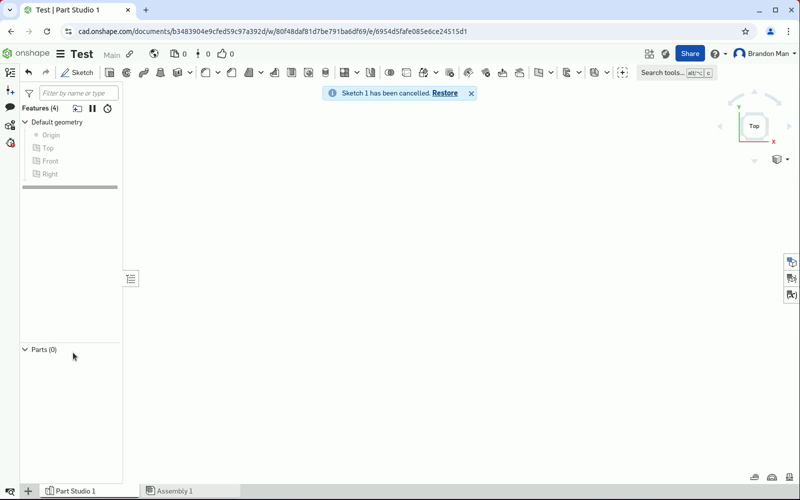
key(space)
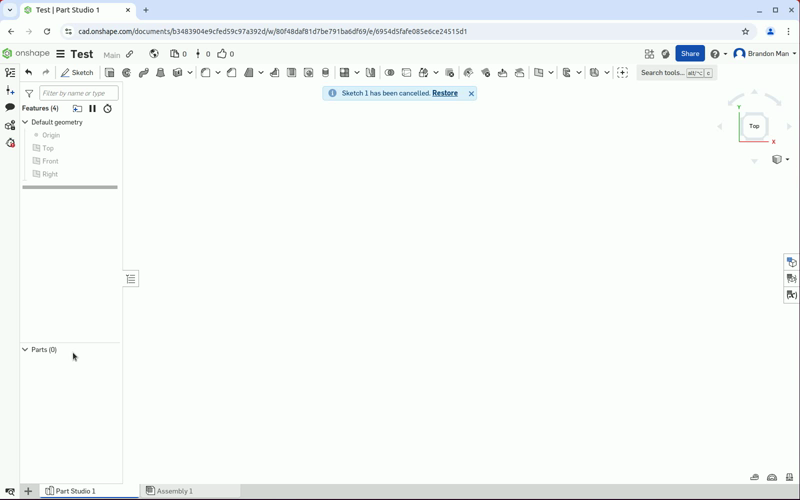
key_down(shift)
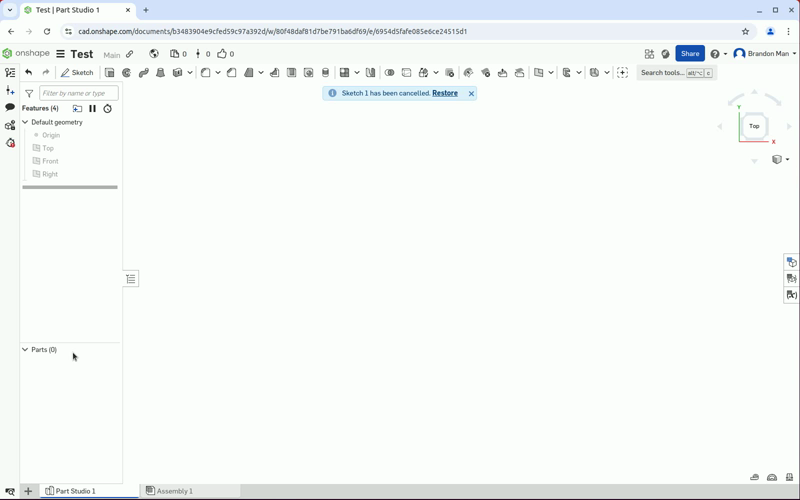
key(up)
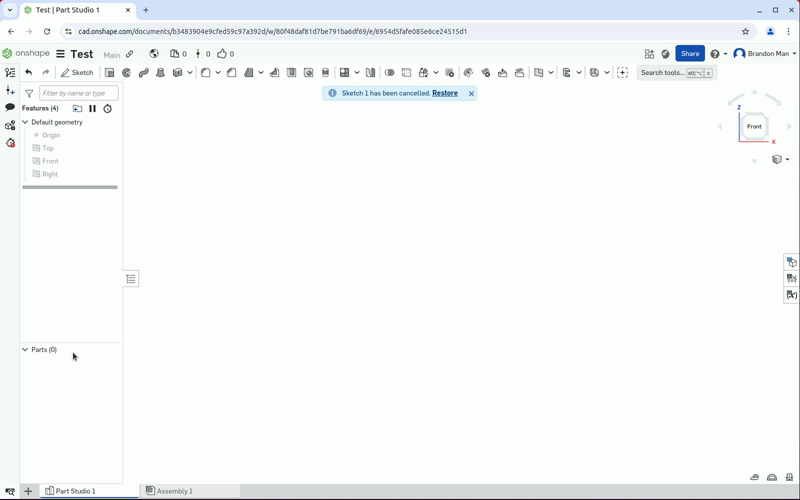
key_up(shift)
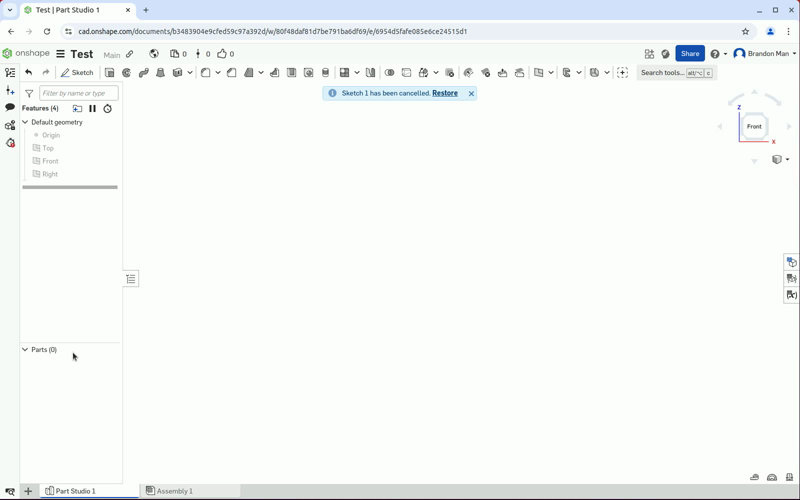
mouse_move(73, 352)
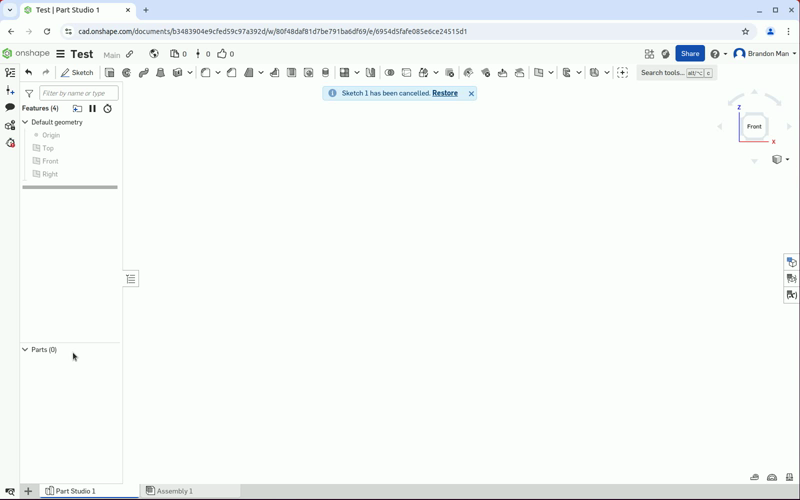
key(shift+y)
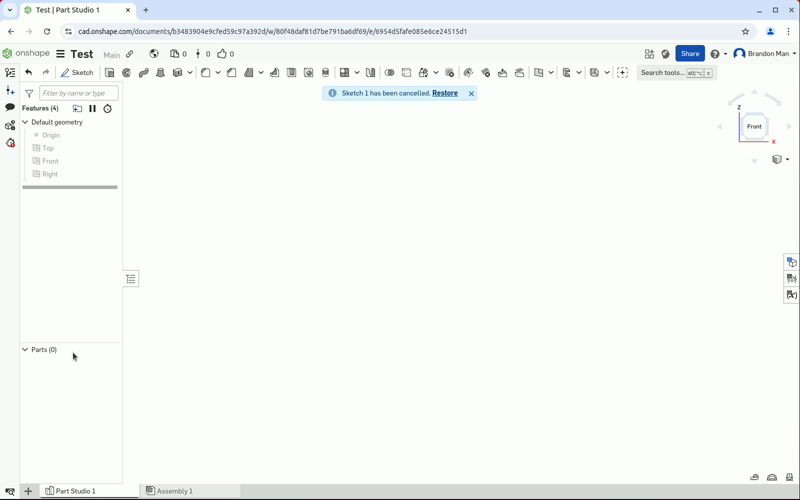
key(shift+s)
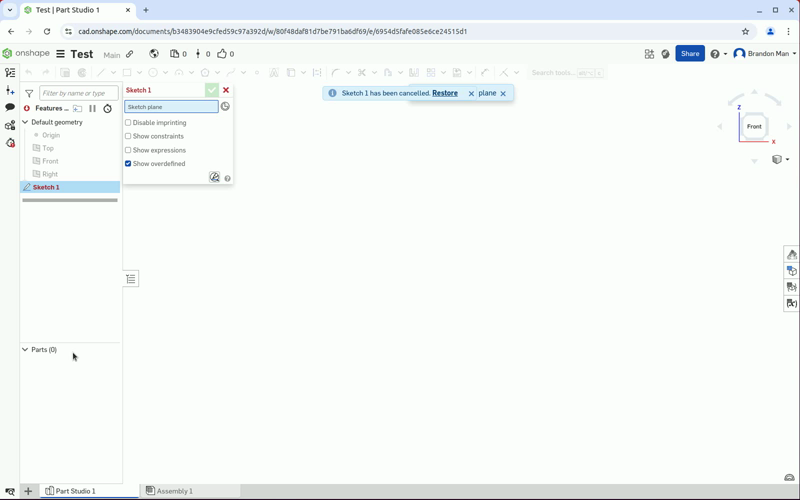
mouse_move(73, 163)
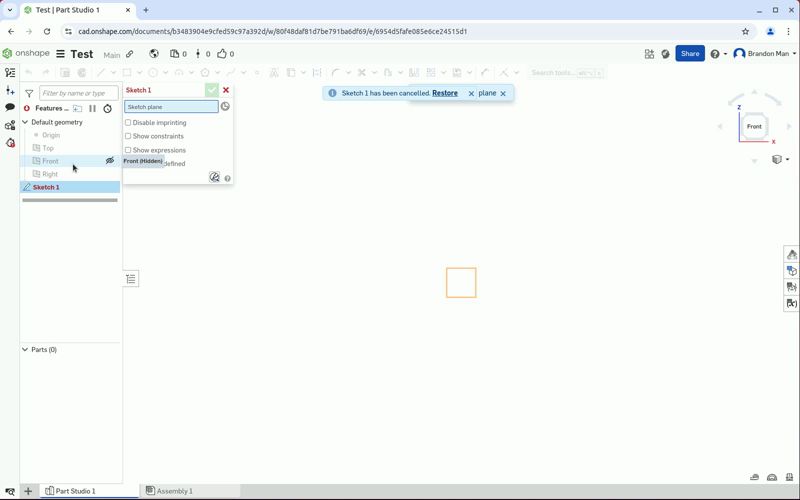
click(73, 163)
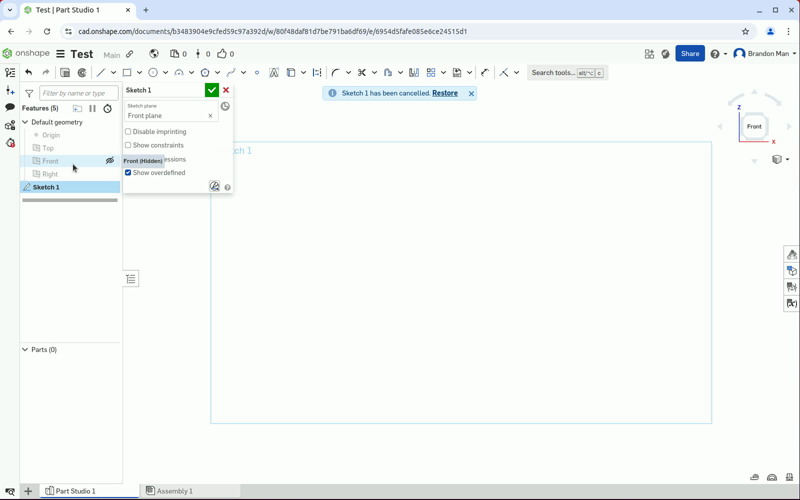
mouse_move(73, 352)
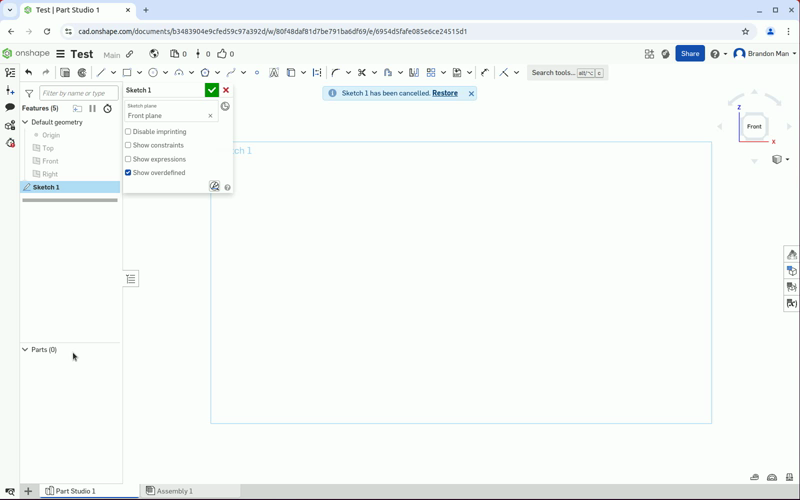
key(y)
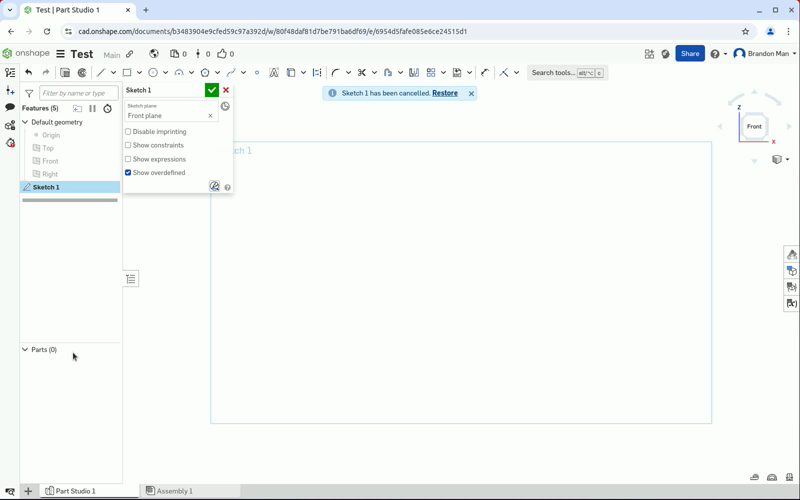
key(c)
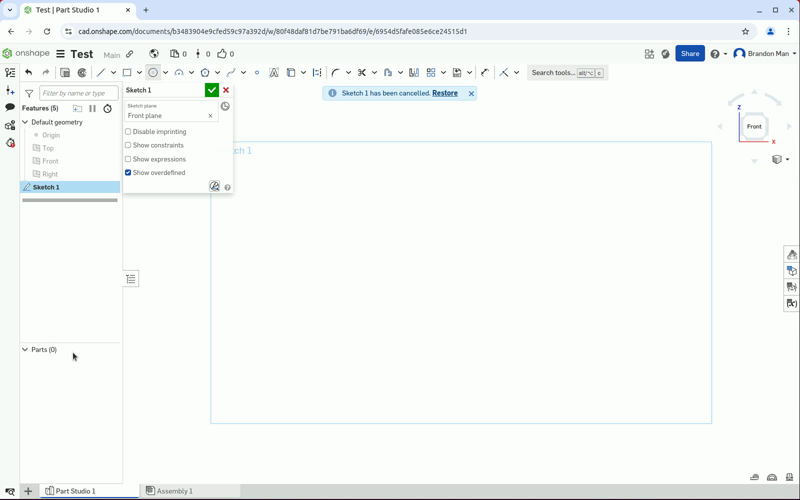
key_down(shift)
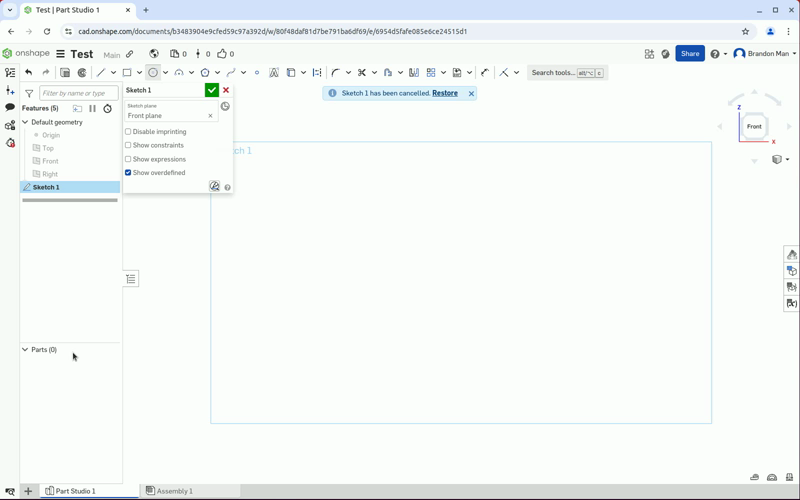
mouse_move(460, 282)
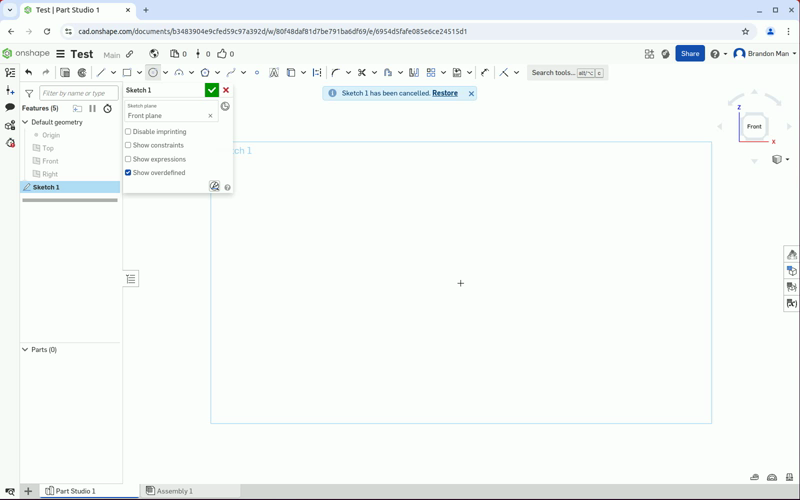
click(460, 282)
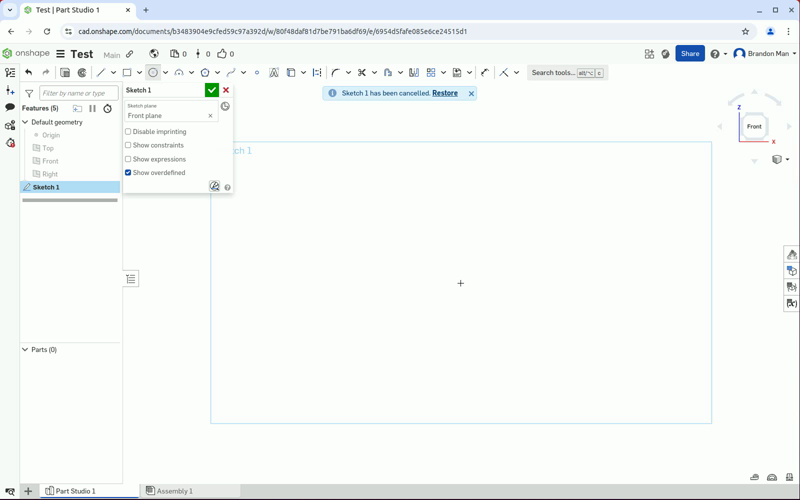
key_up(shift)
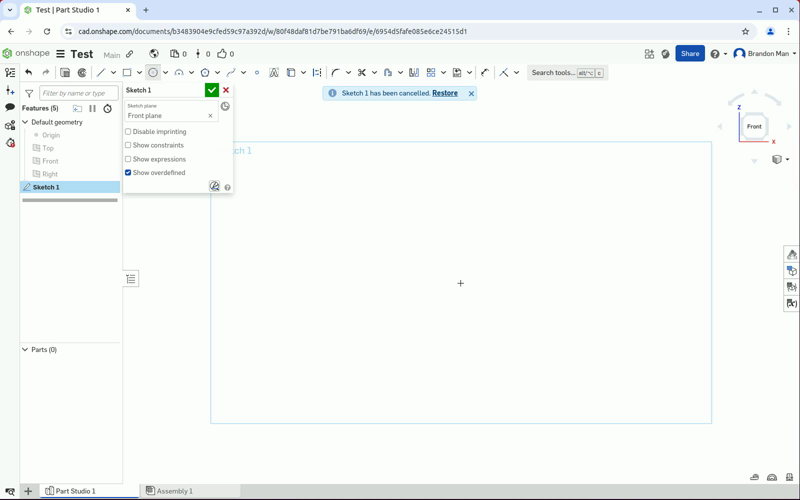
mouse_move(485, 282)
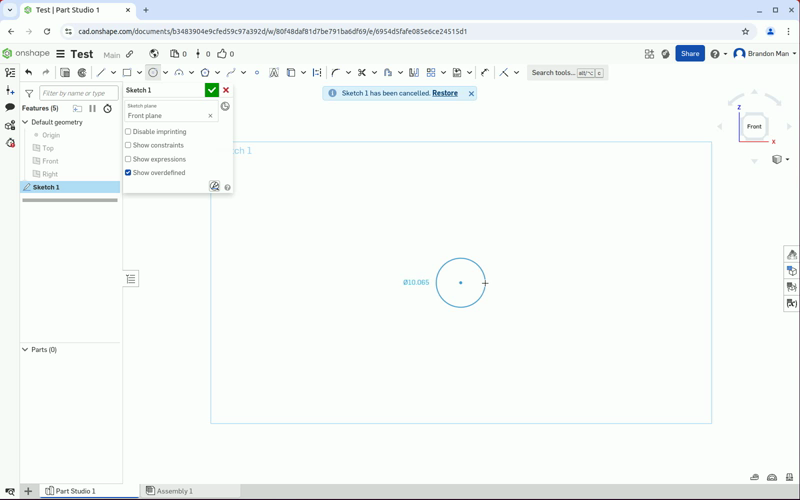
click(485, 282)
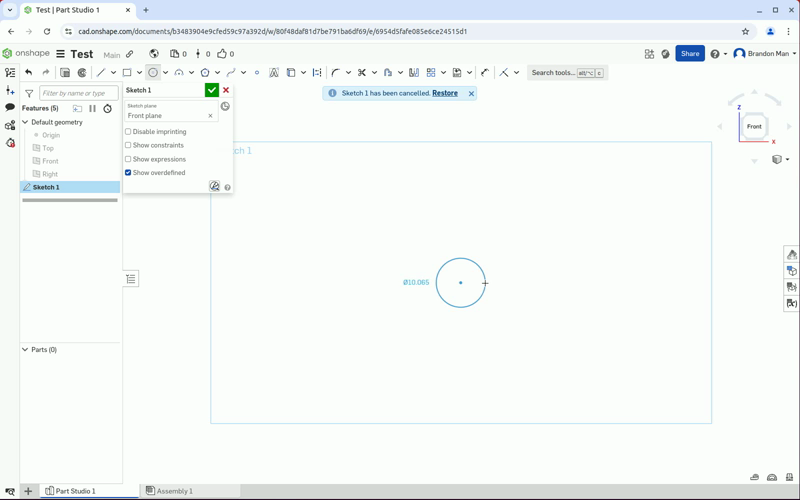
key(esc)
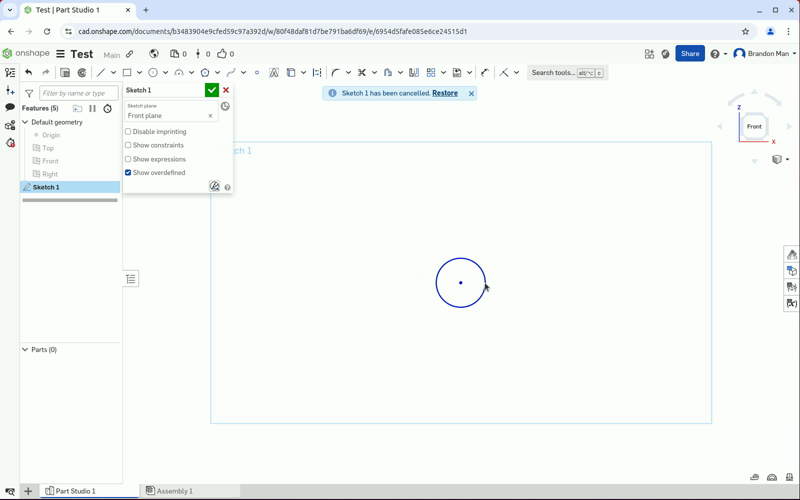
mouse_move(470, 269)
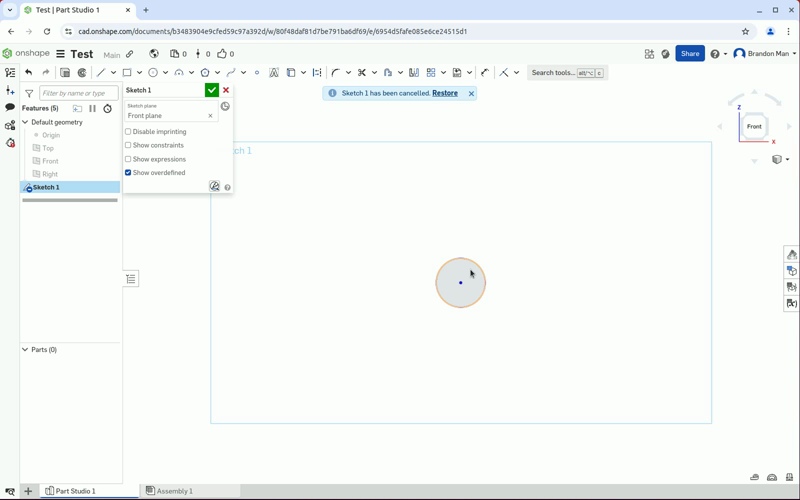
click(470, 269)
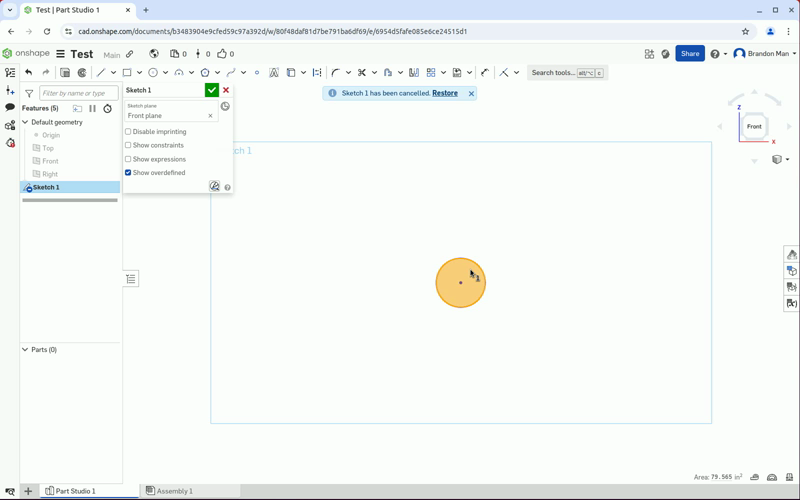
mouse_move(73, 352)
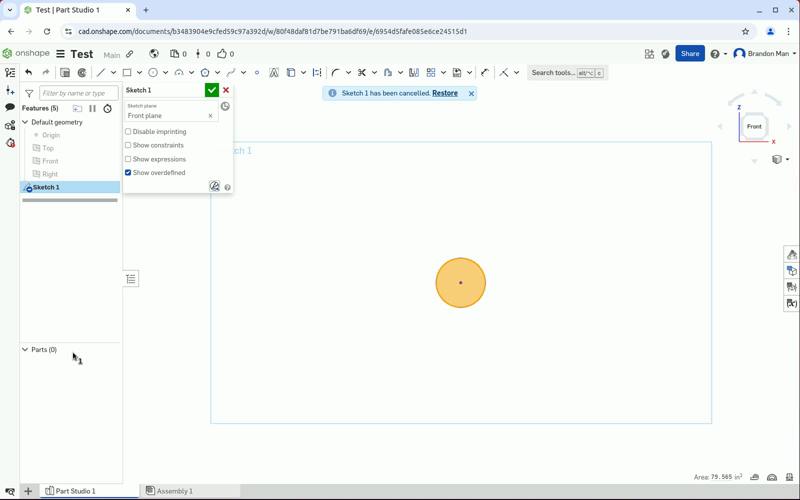
key(shift+y)
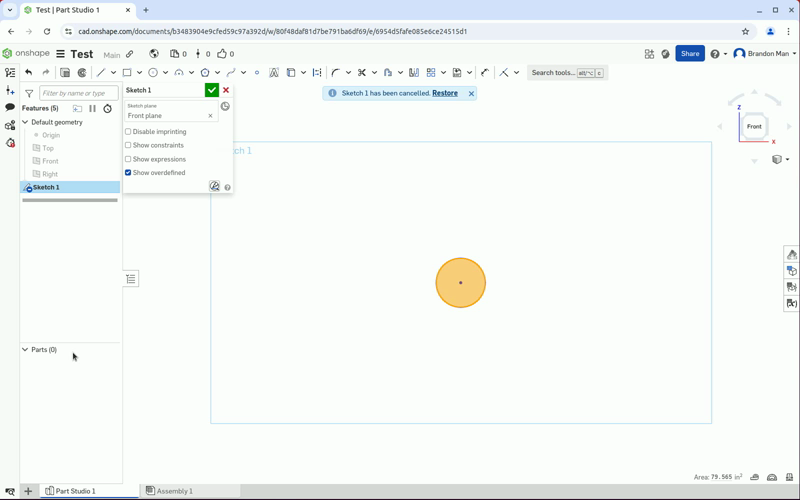
key(shift+e)
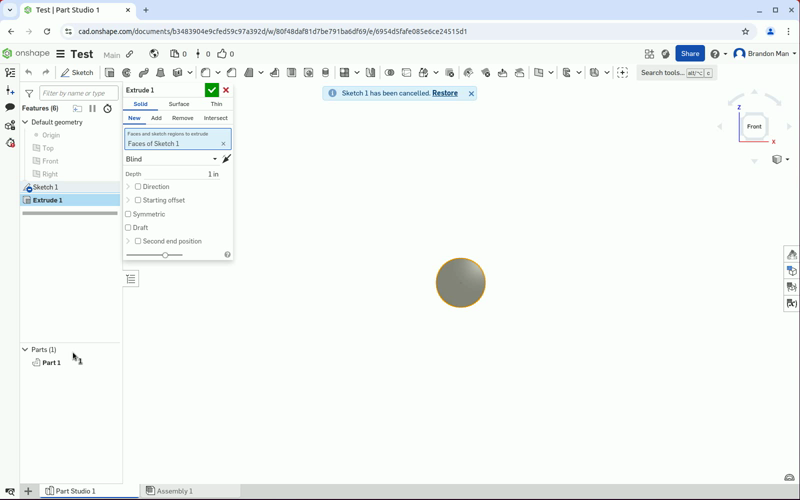
mouse_move(143, 106)
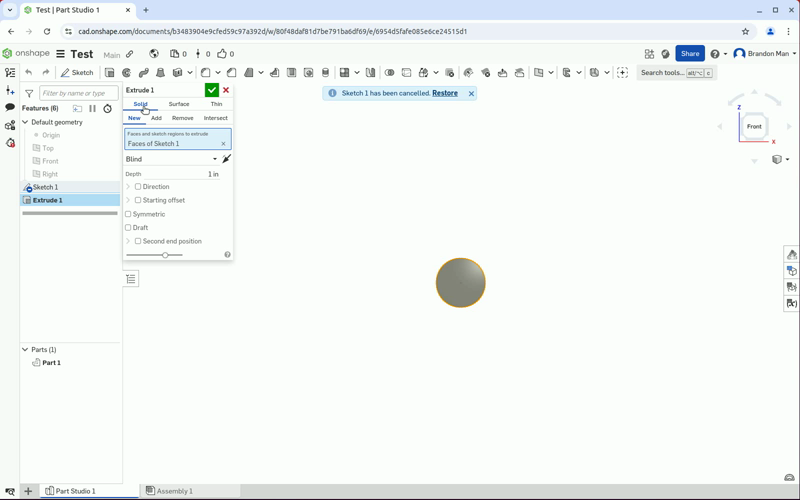
click(143, 106)
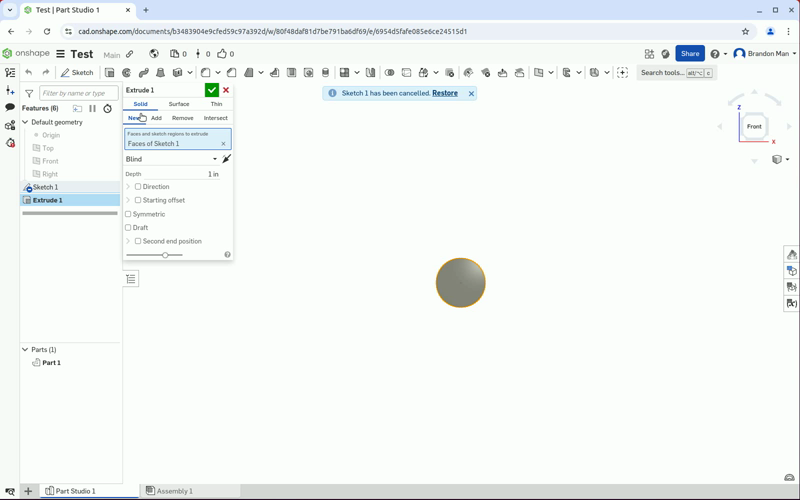
mouse_move(137, 120)
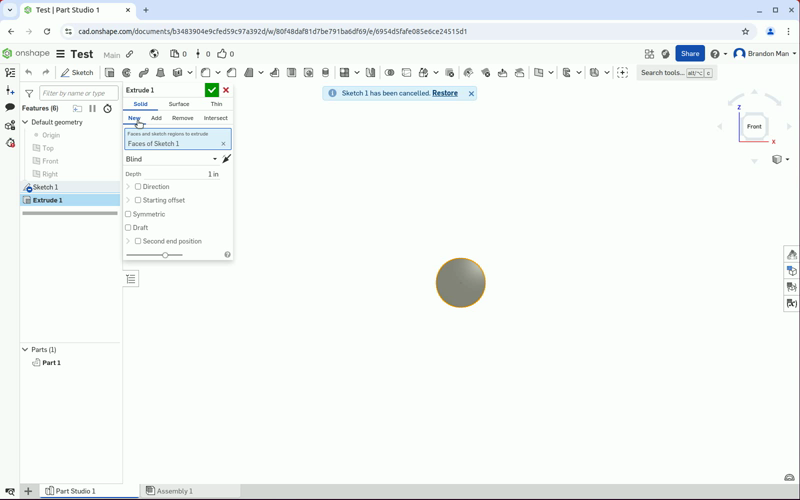
click(137, 120)
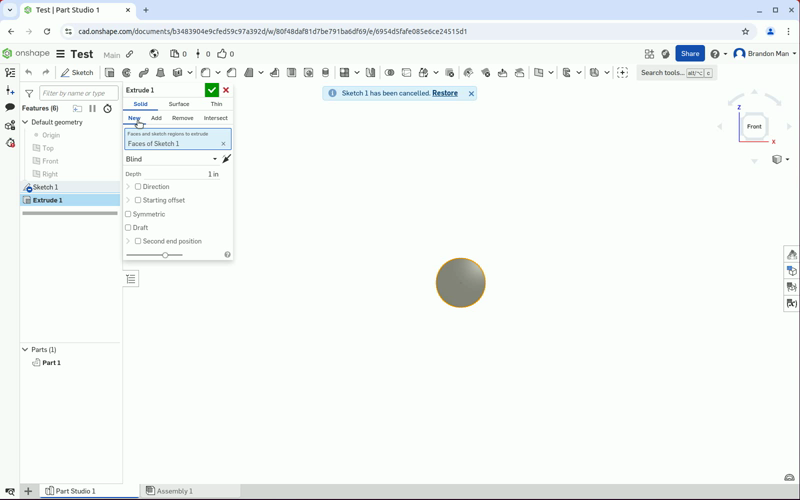
key(tab, 4)
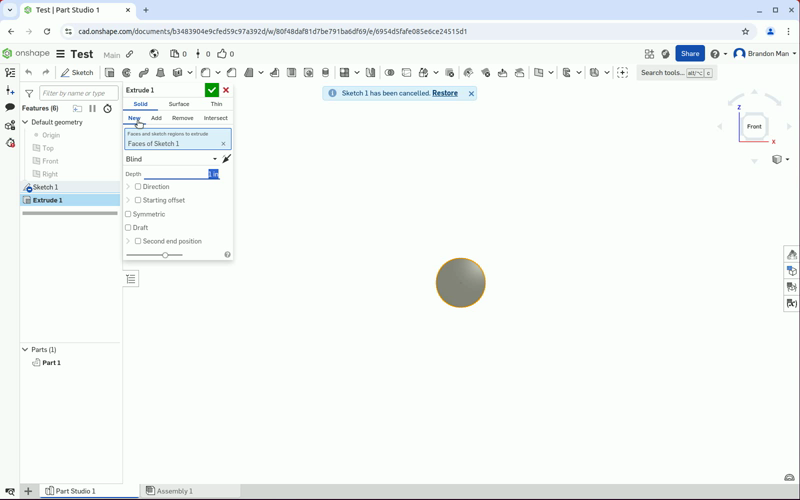
text(9.869)
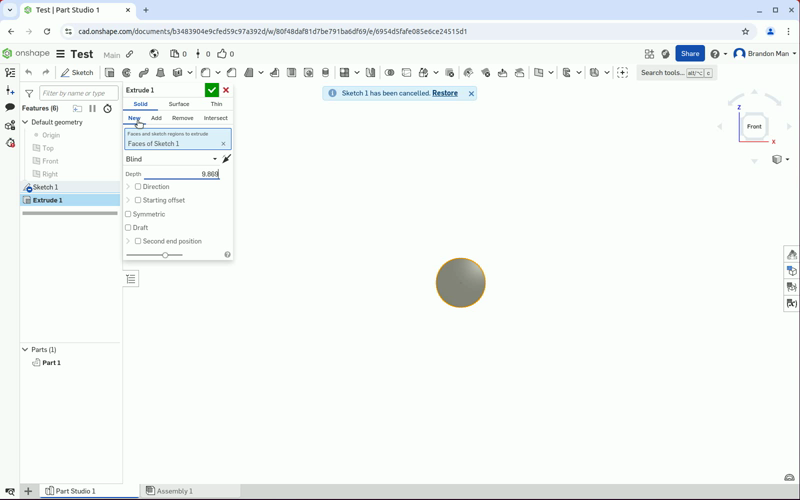
key(enter)
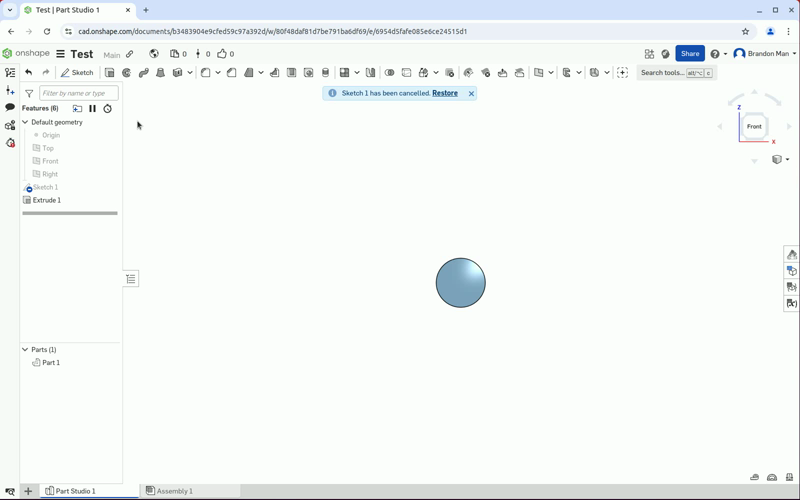
key(shift+h)
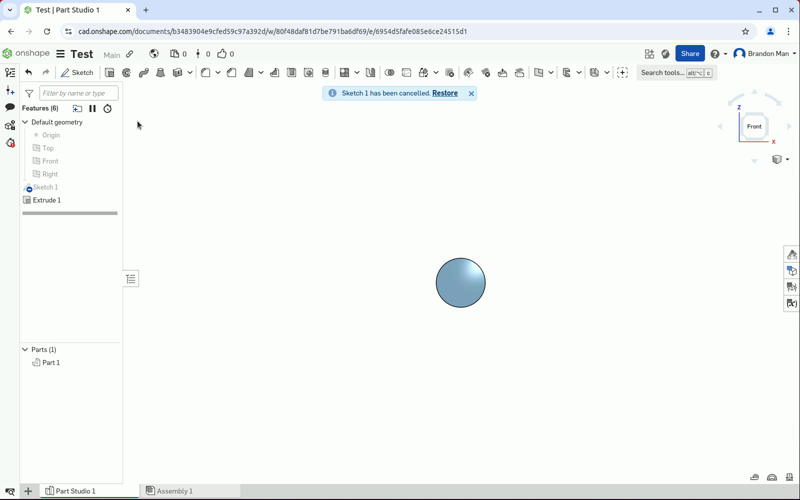
key(shift+h)
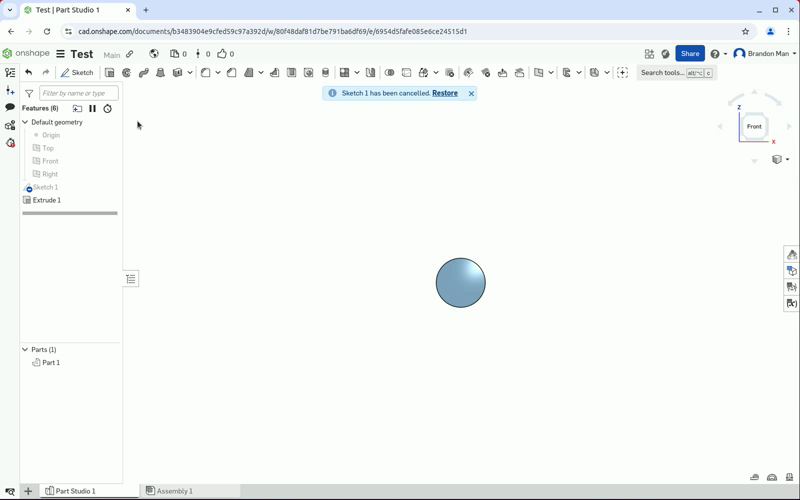
mouse_move(73, 189)
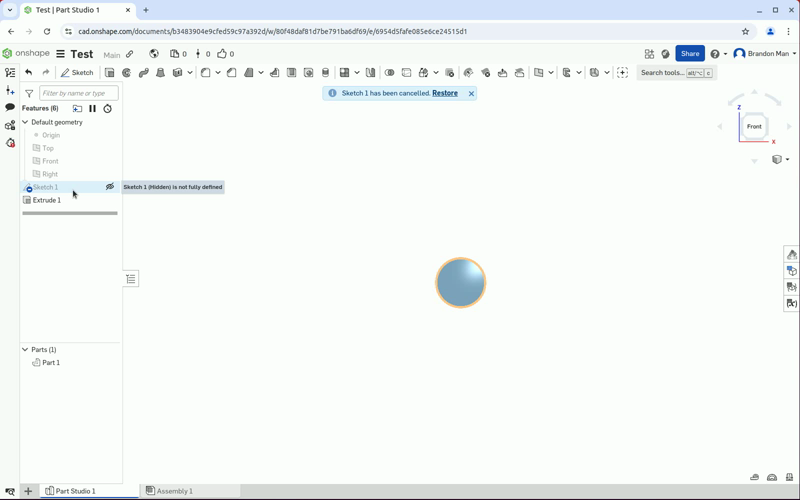
click(73, 189)
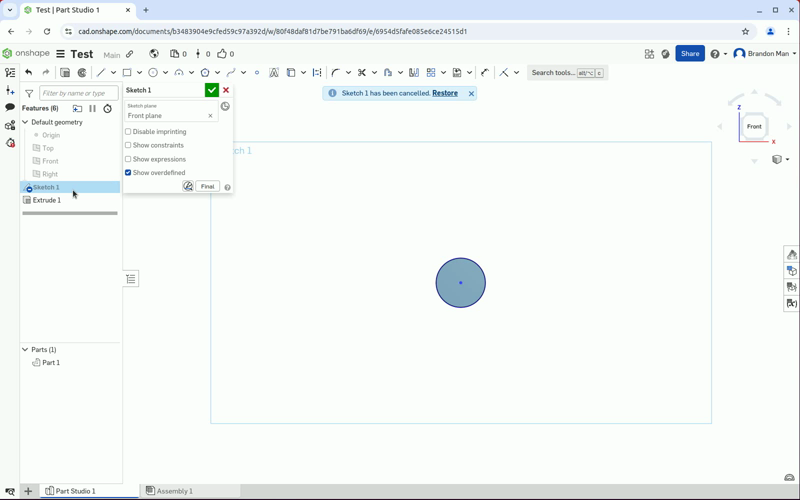
mouse_move(229, 92)
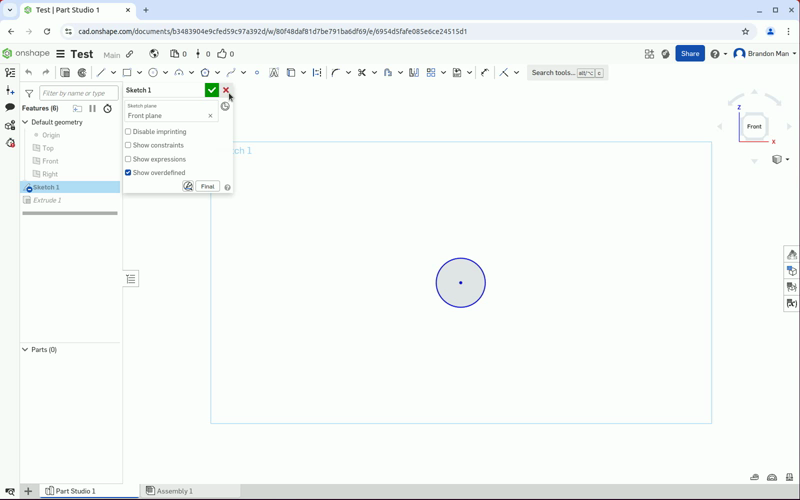
click(229, 92)
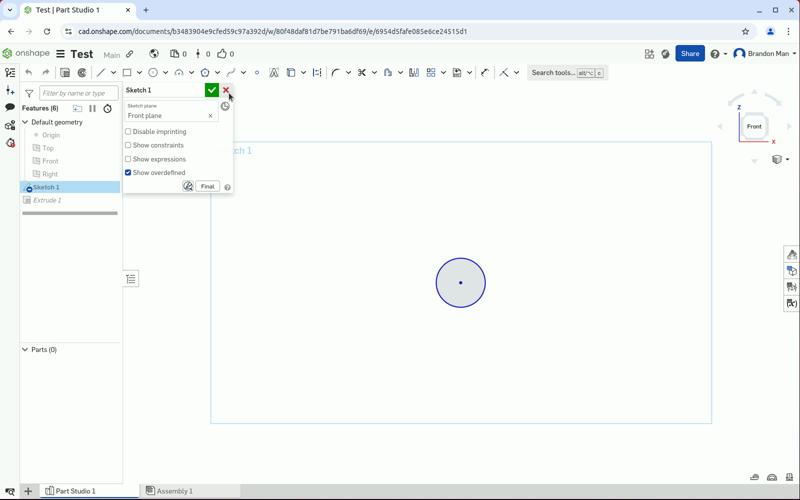
key(shift+s)
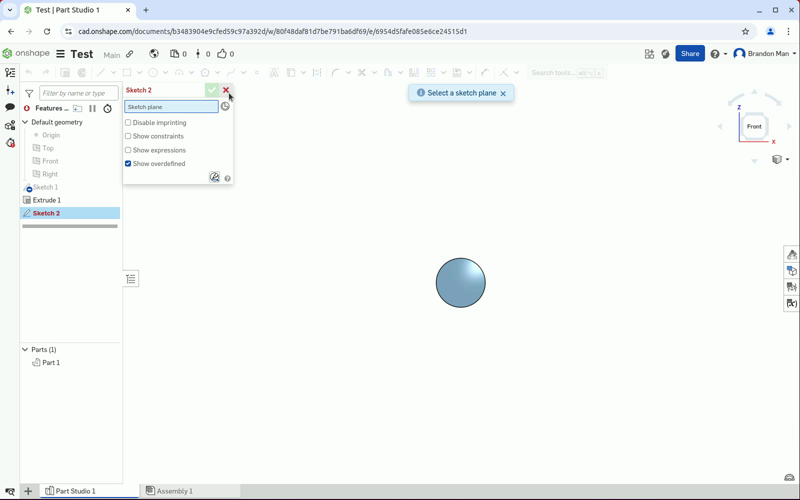
mouse_move(73, 163)
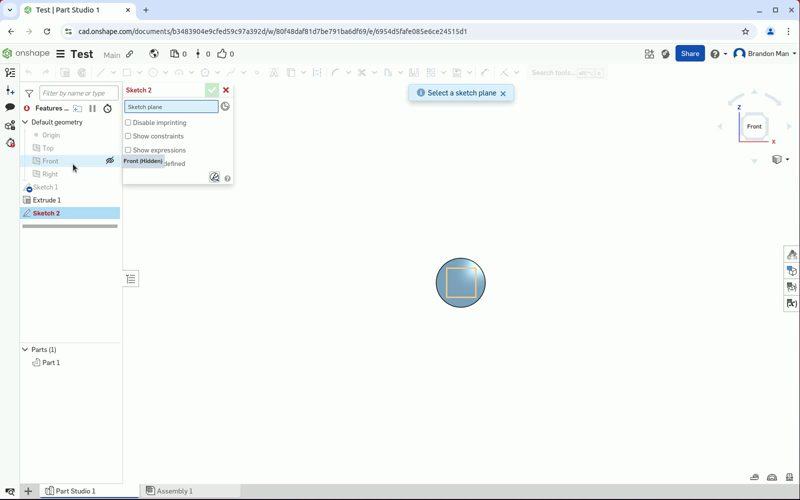
click(73, 163)
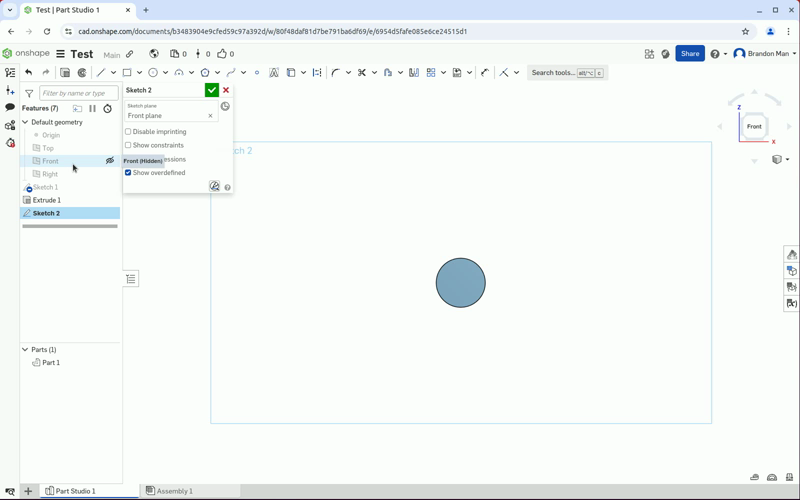
mouse_move(73, 352)
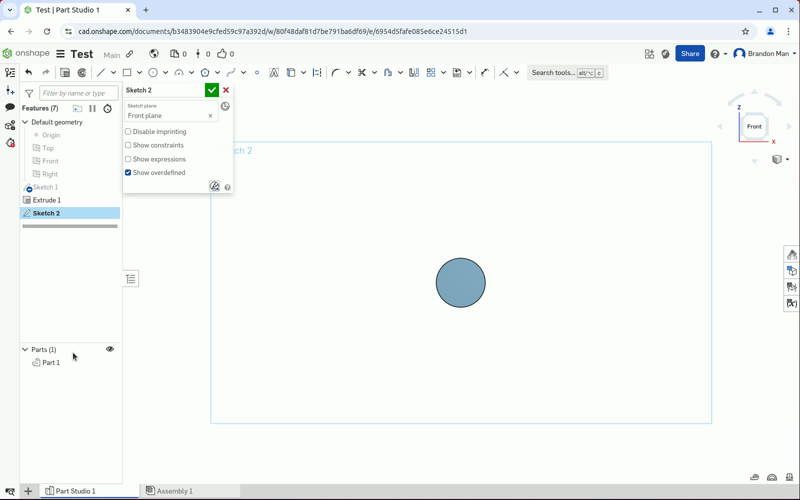
key(y)
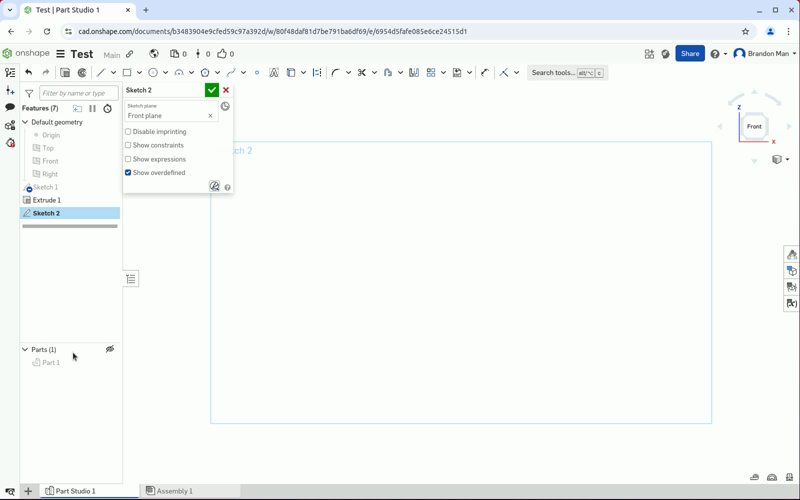
key(c)
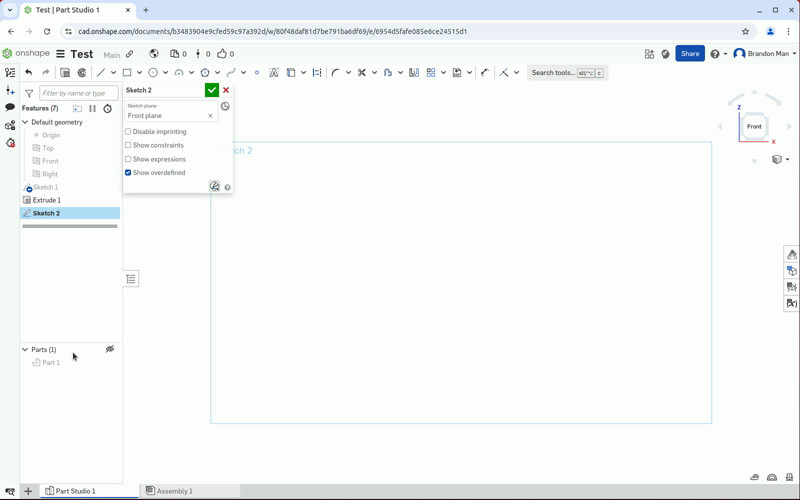
key_down(shift)
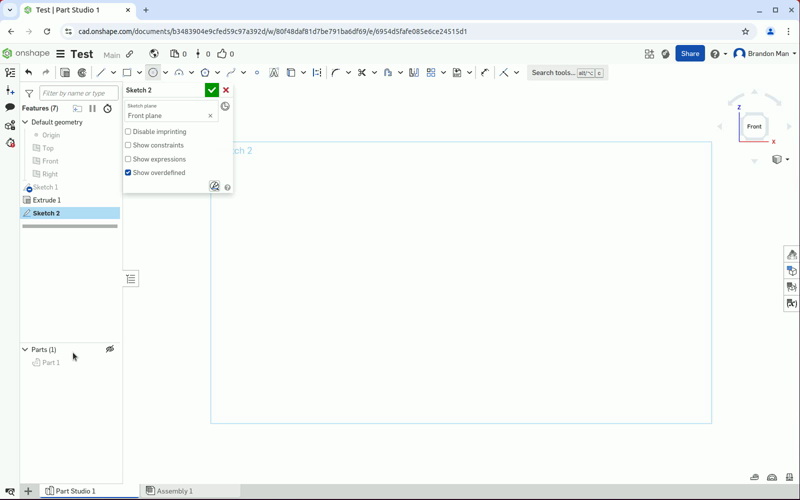
mouse_move(461, 282)
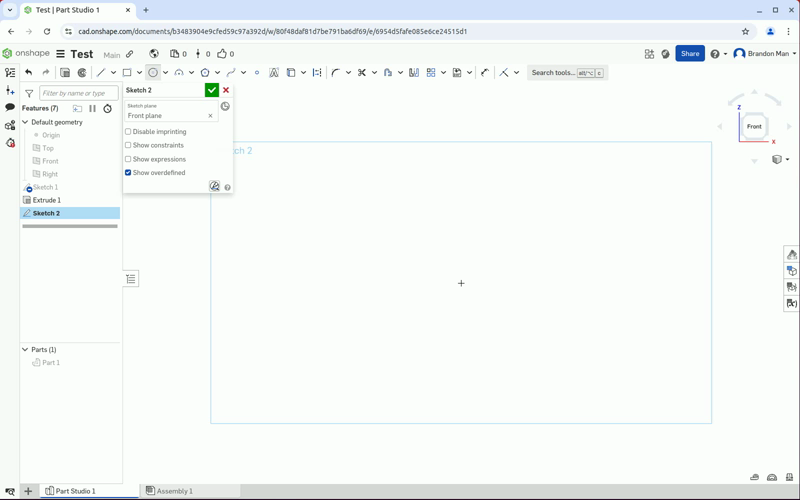
click(461, 282)
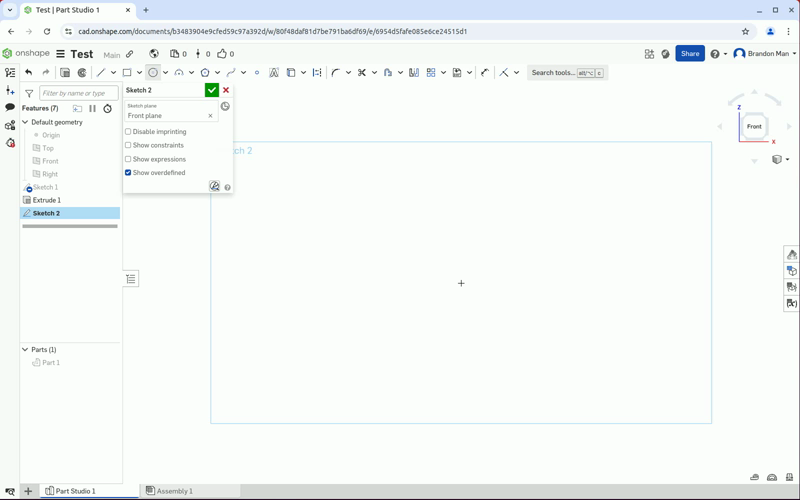
key_up(shift)
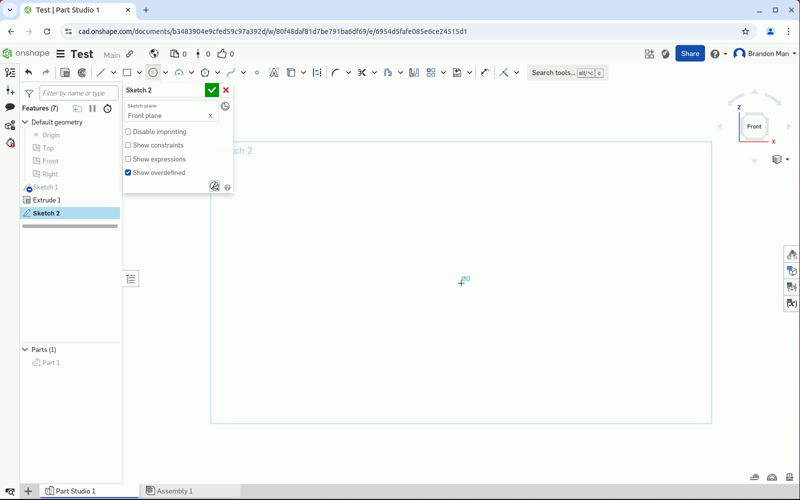
mouse_move(574, 282)
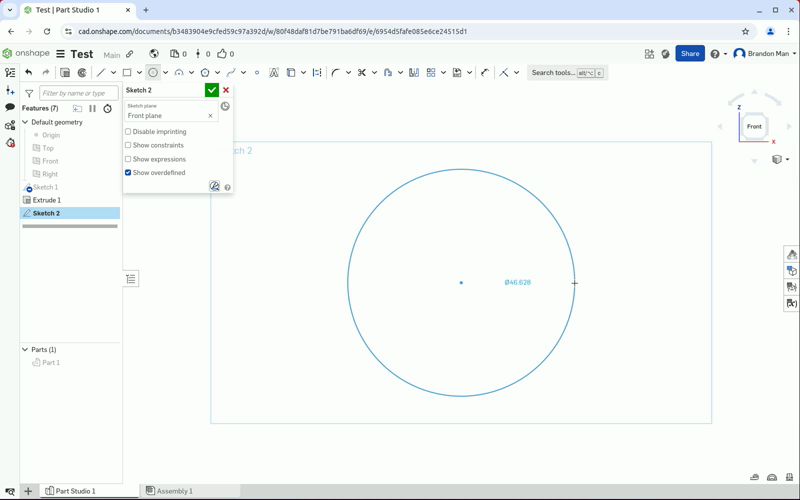
click(574, 282)
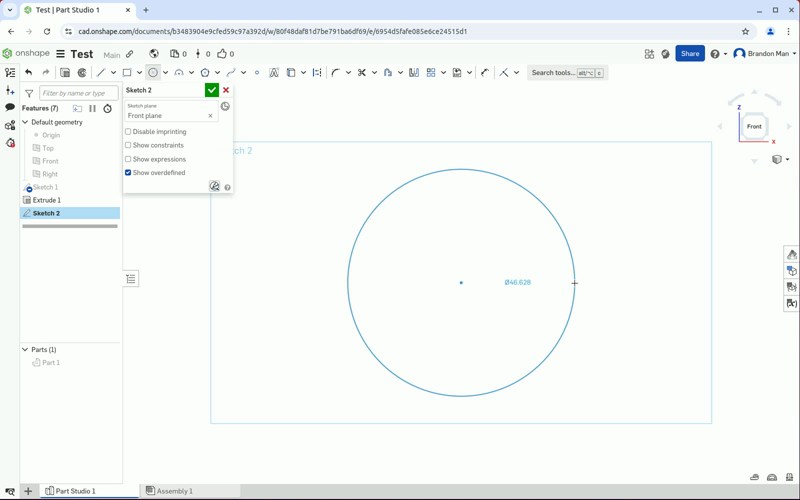
key(esc)
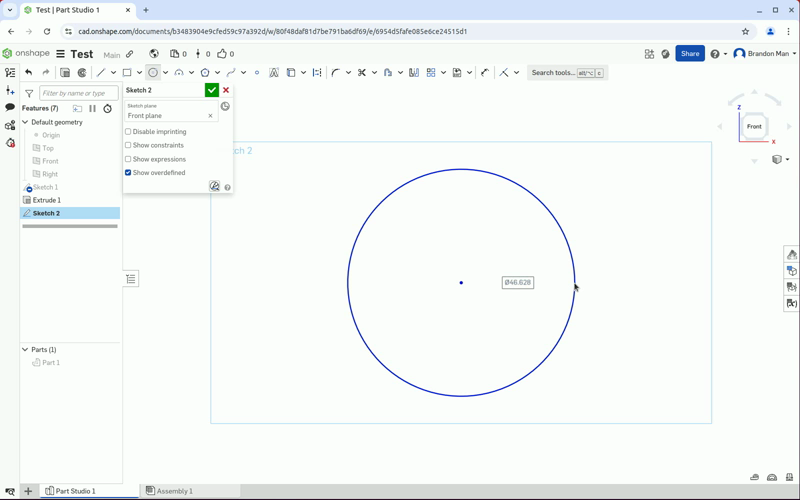
mouse_move(501, 258)
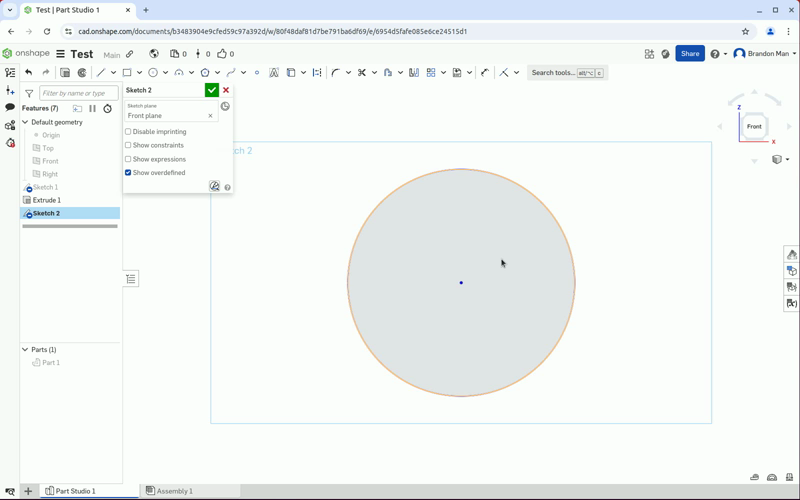
click(501, 258)
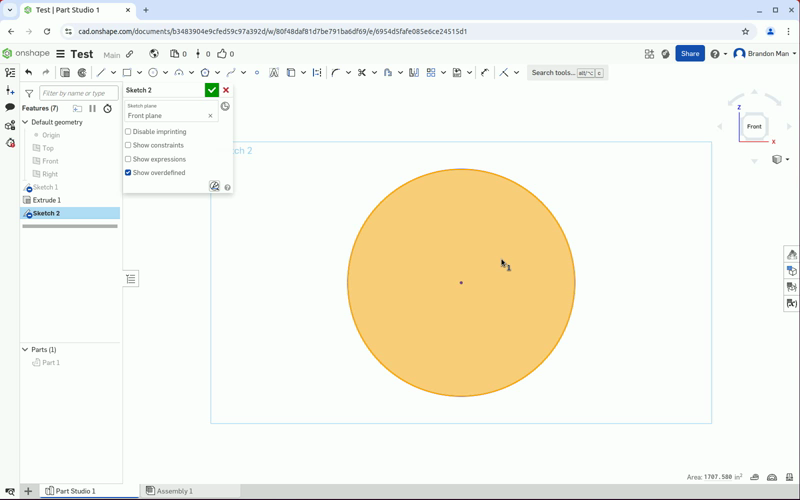
mouse_move(73, 352)
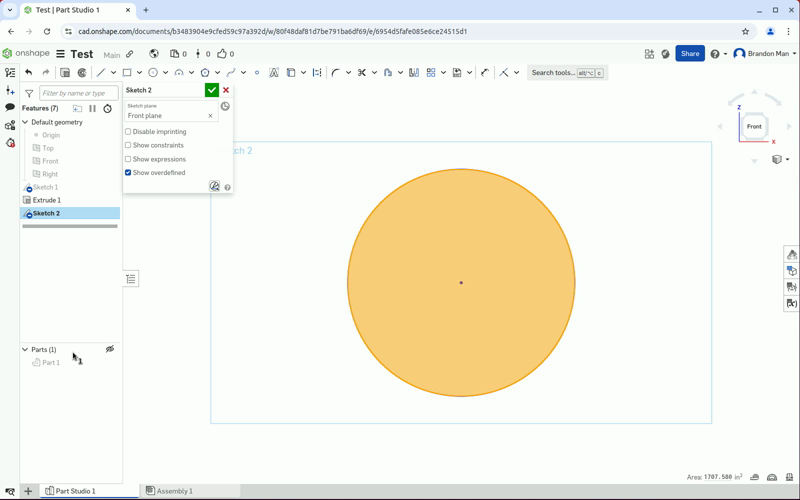
key(shift+y)
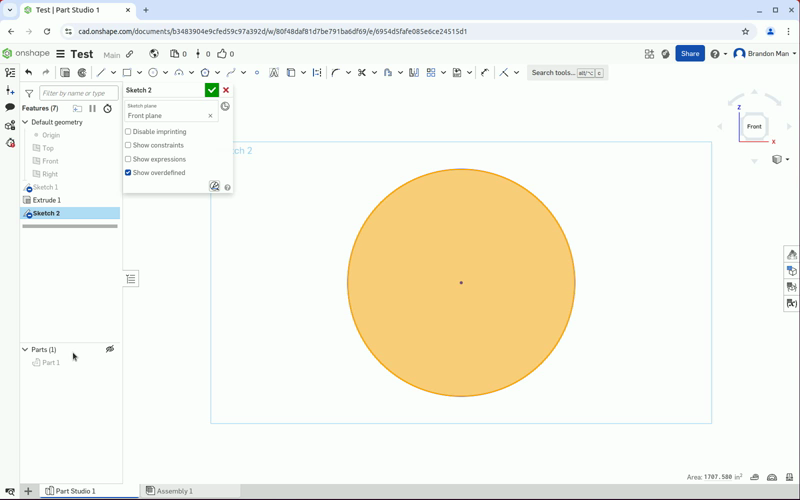
key(shift+e)
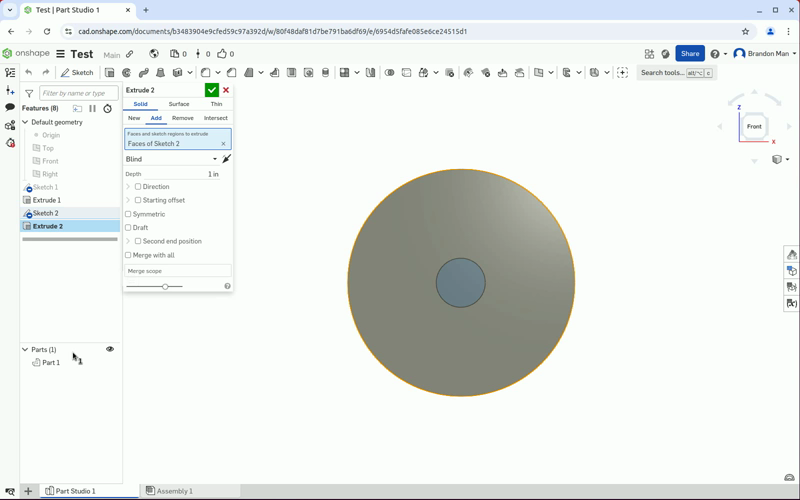
mouse_move(143, 106)
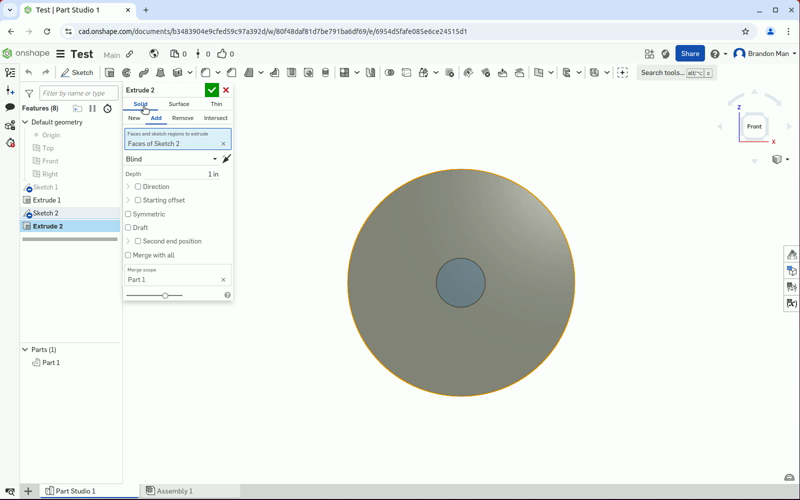
click(143, 106)
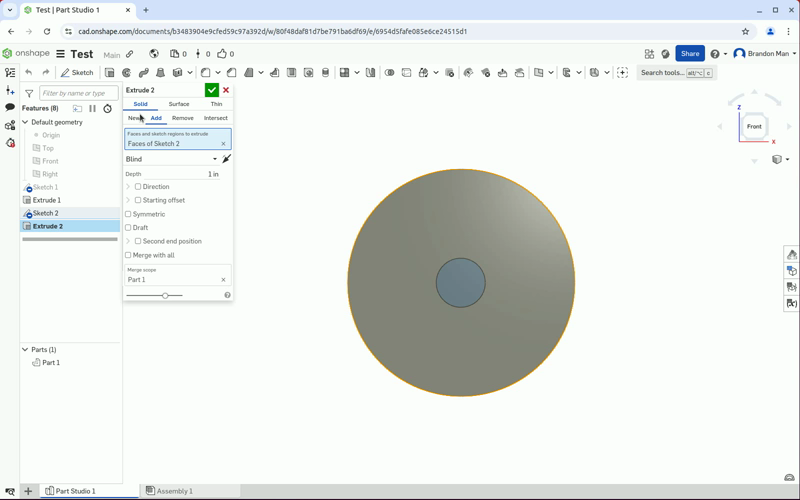
mouse_move(137, 120)
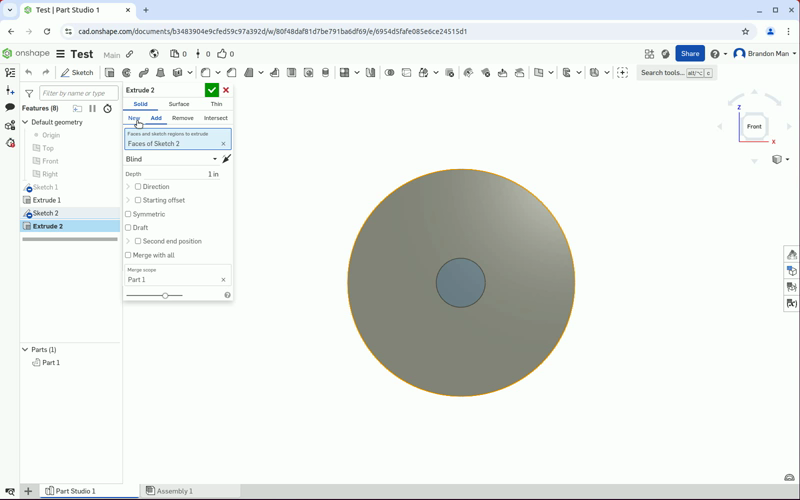
click(137, 120)
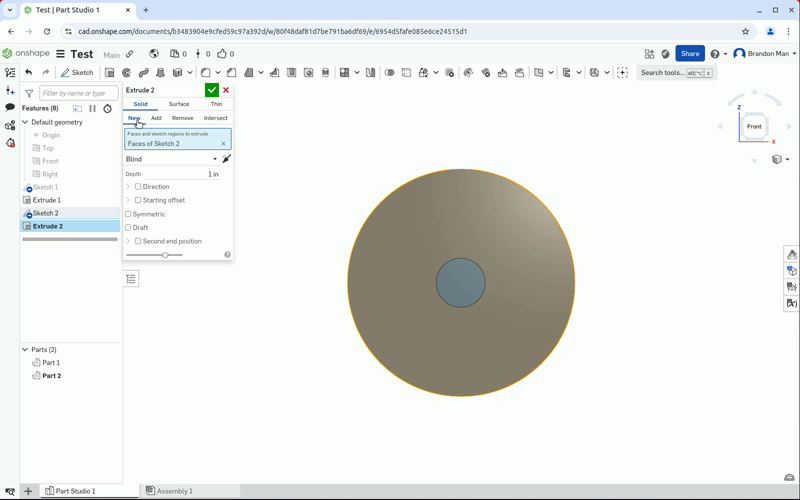
key(tab, 4)
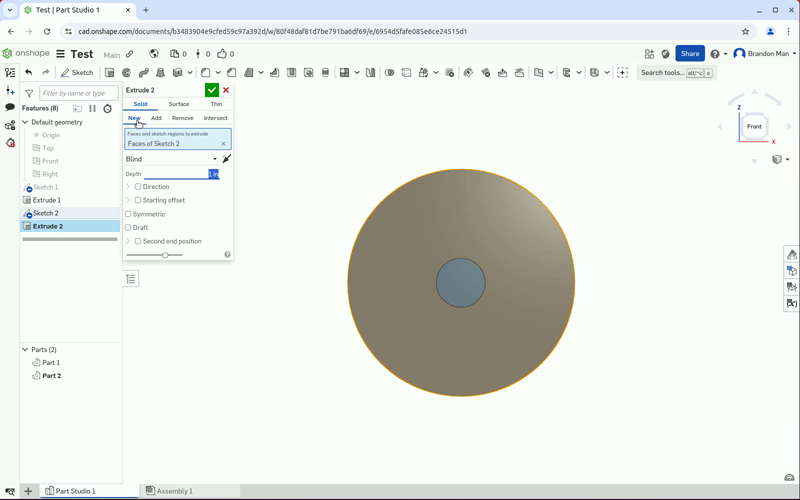
text(-2.407)
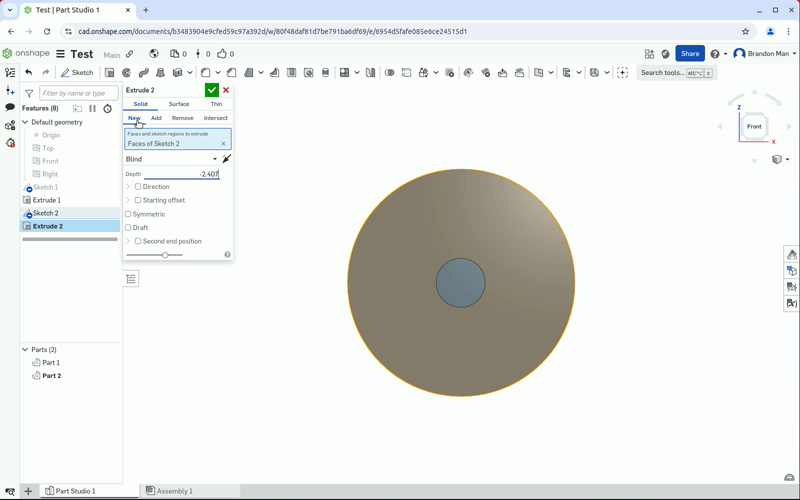
key(enter)
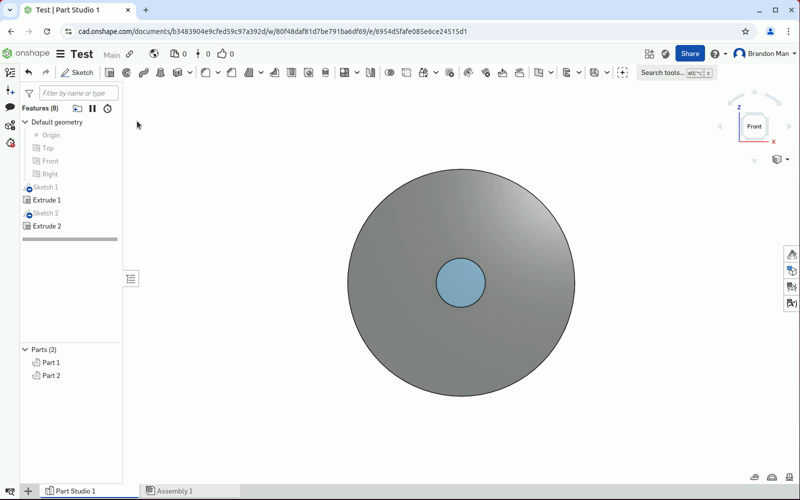
key(shift+h)
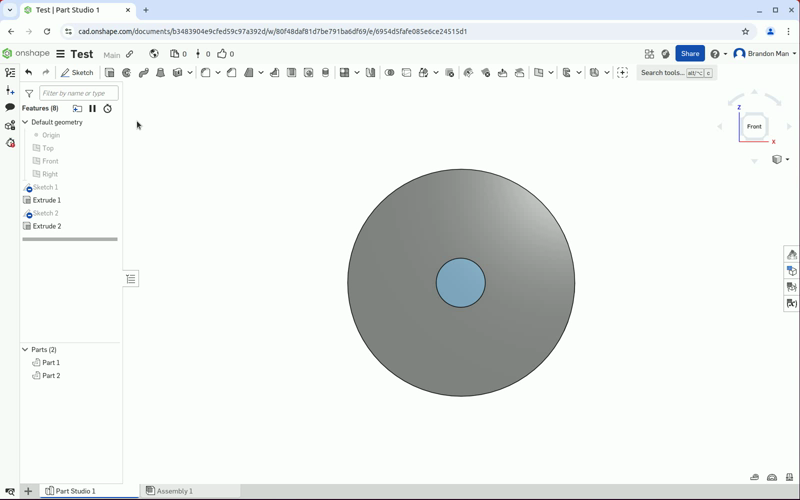
key(shift+h)
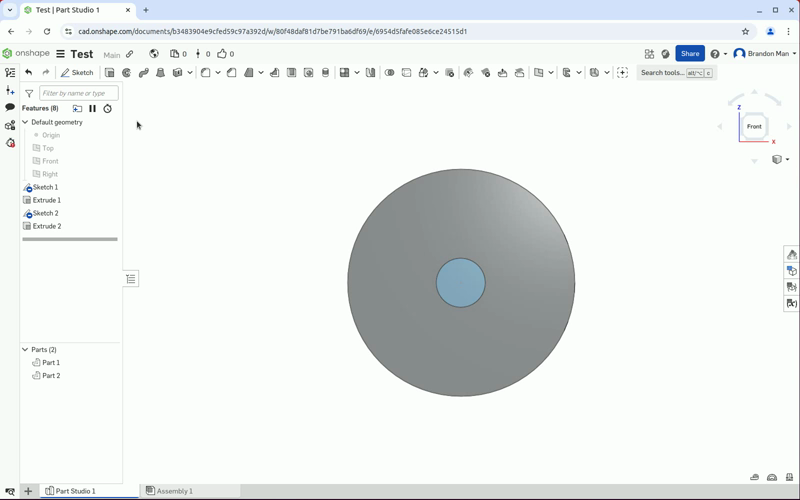
key(shift+7)
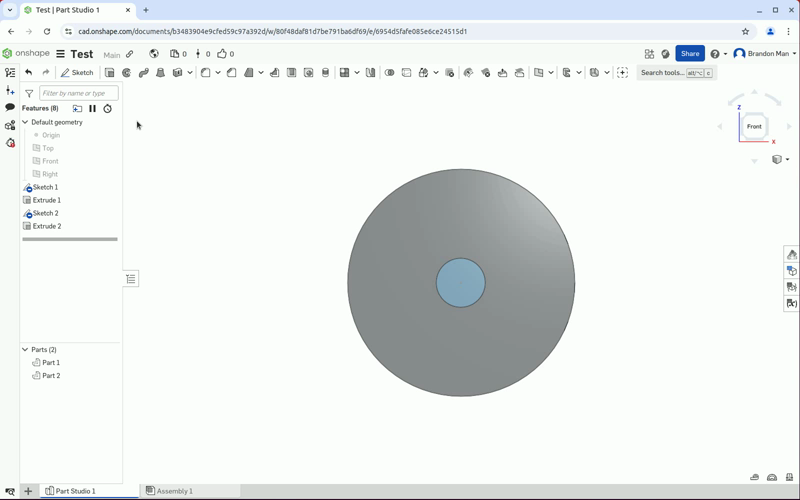
key(left, 2)
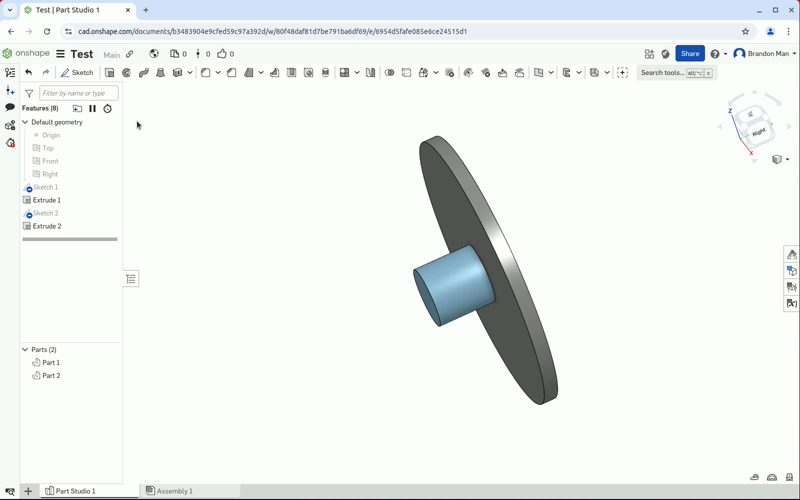
key(down, 2)
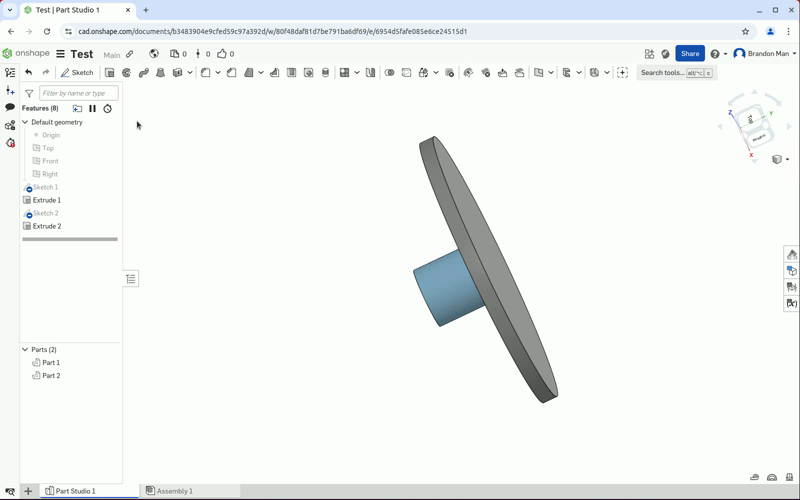
key(up, 2)
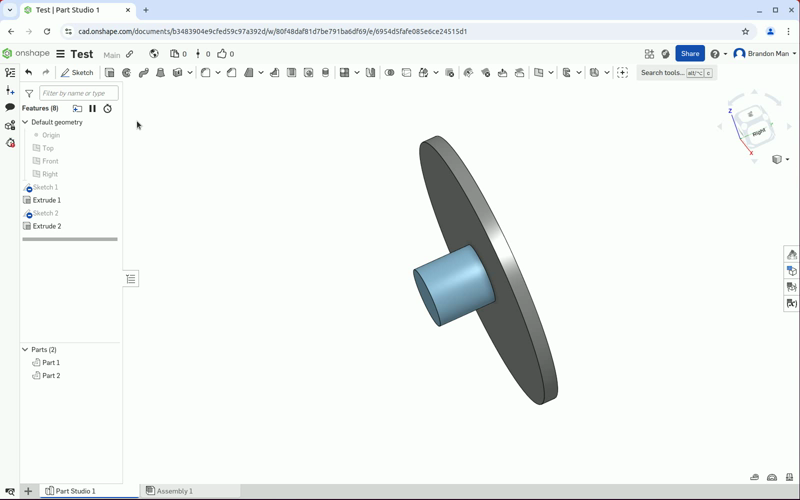
key(right, 2)
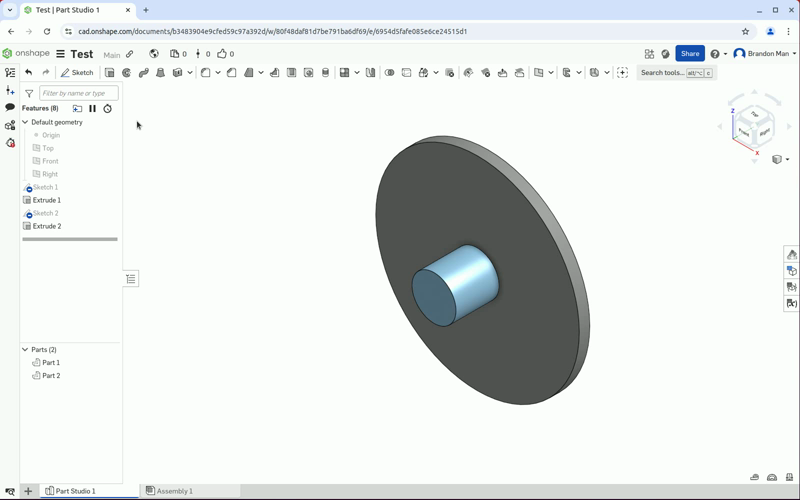
mouse_move(73, 189)
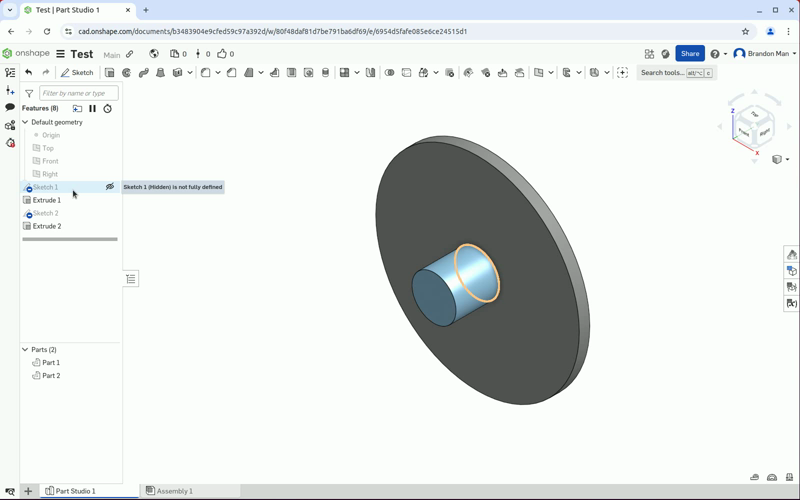
click(73, 189)